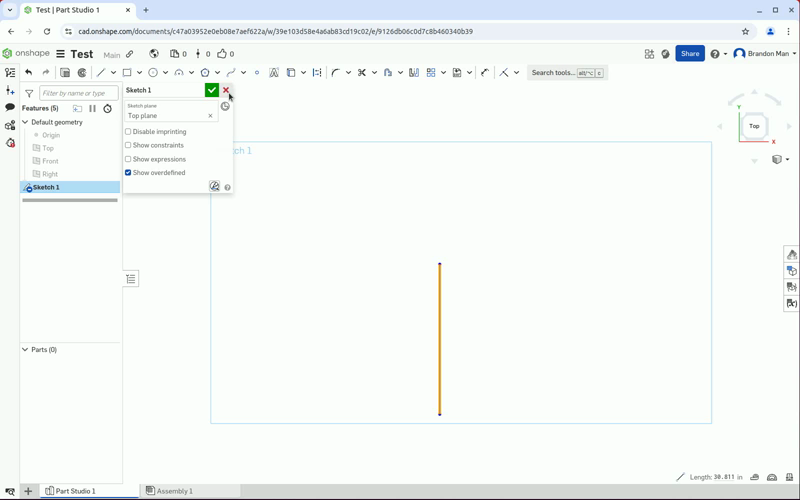
key(shift+h)
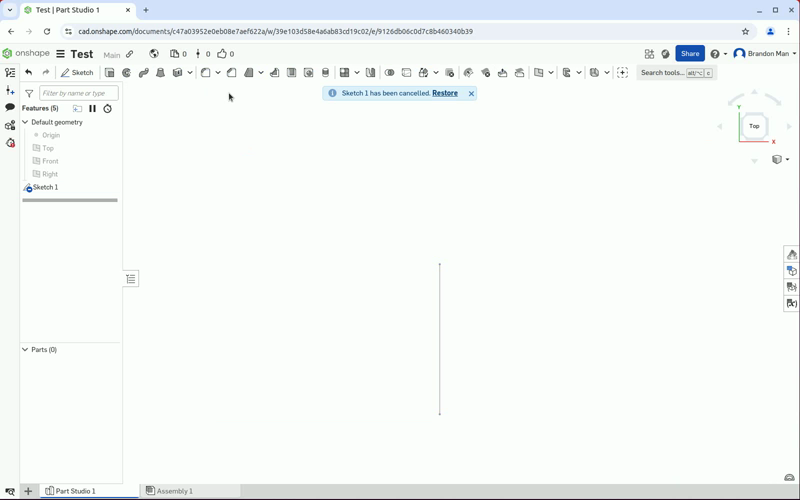
key(shift+s)
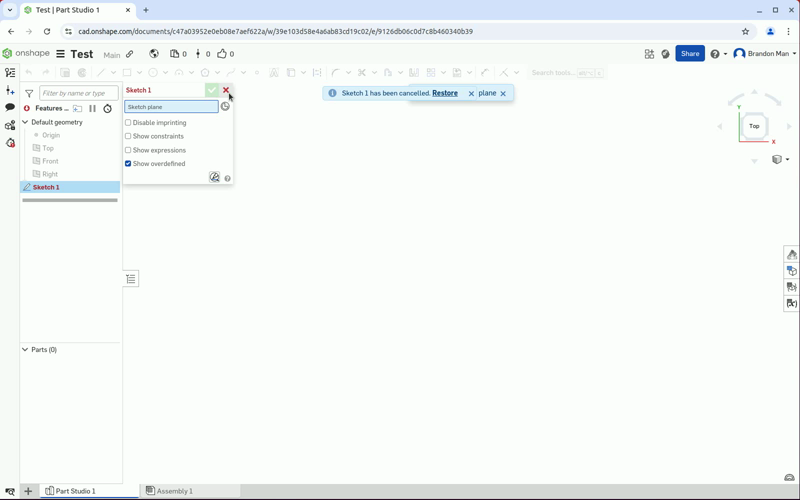
mouse_move(73, 150)
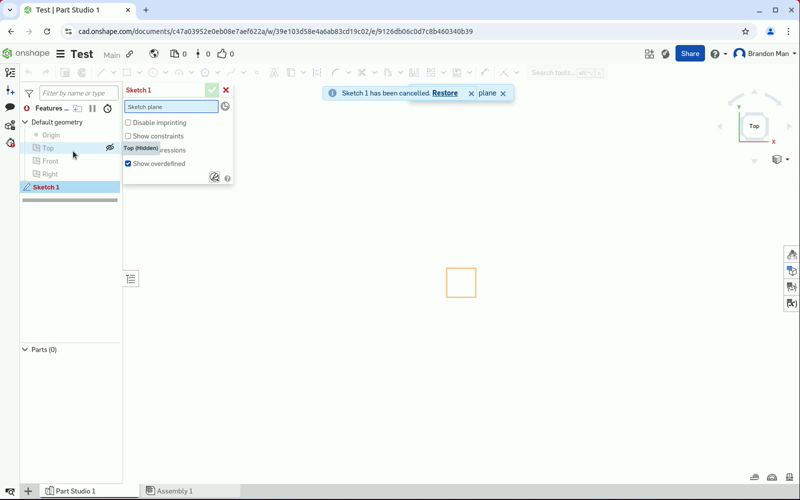
click(73, 150)
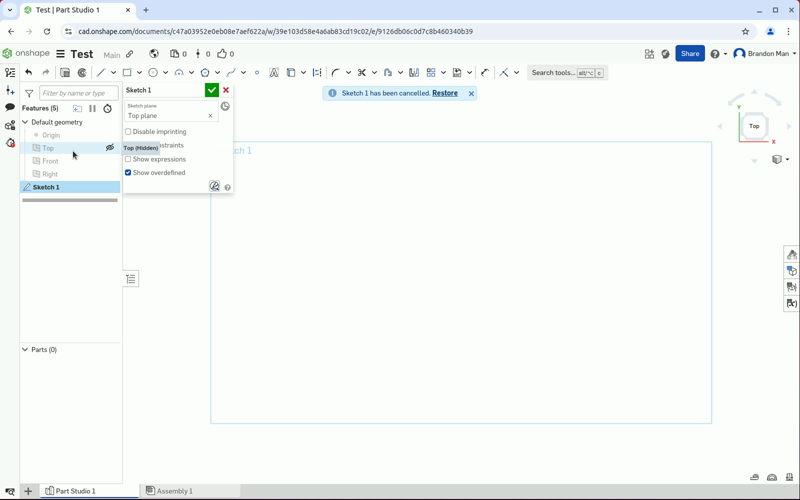
mouse_move(73, 352)
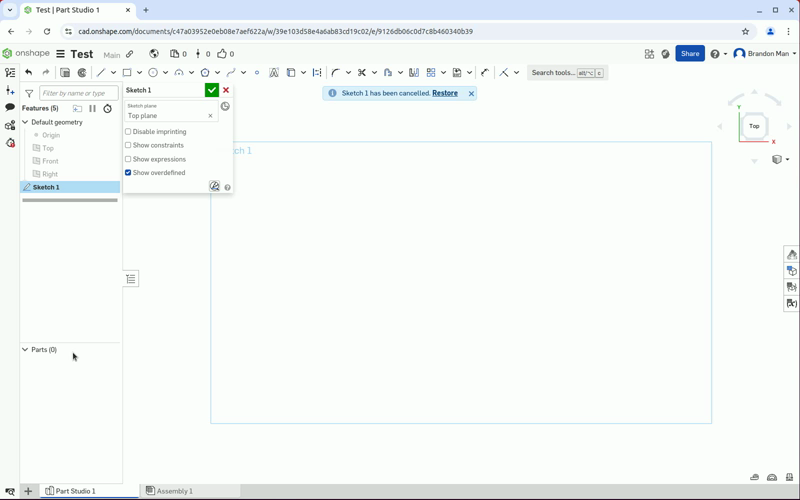
key(y)
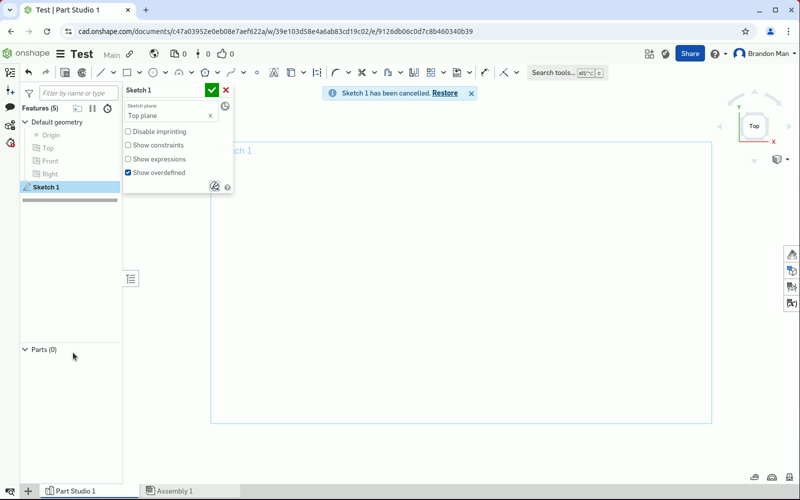
key(c)
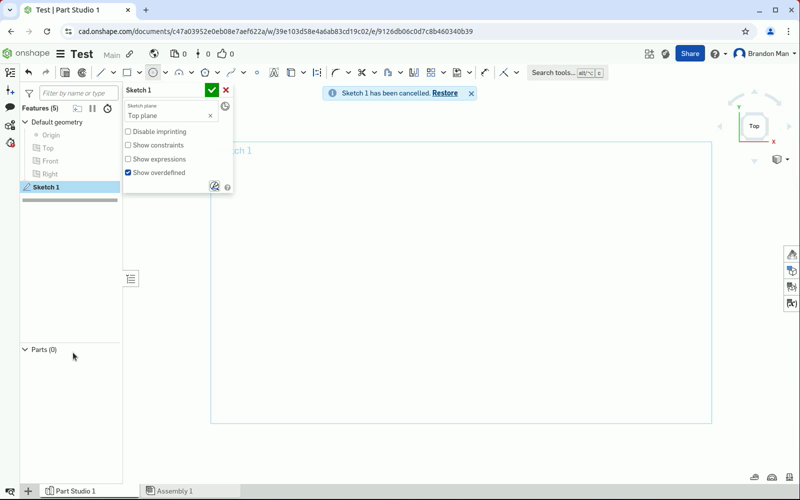
key_down(shift)
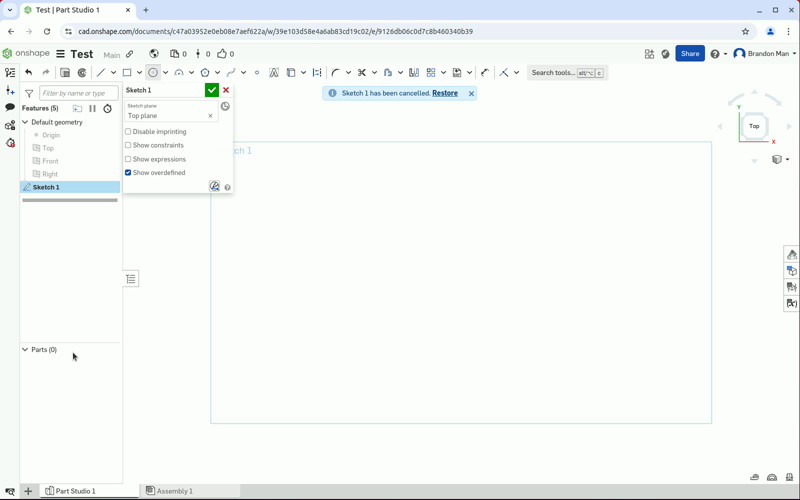
mouse_move(461, 282)
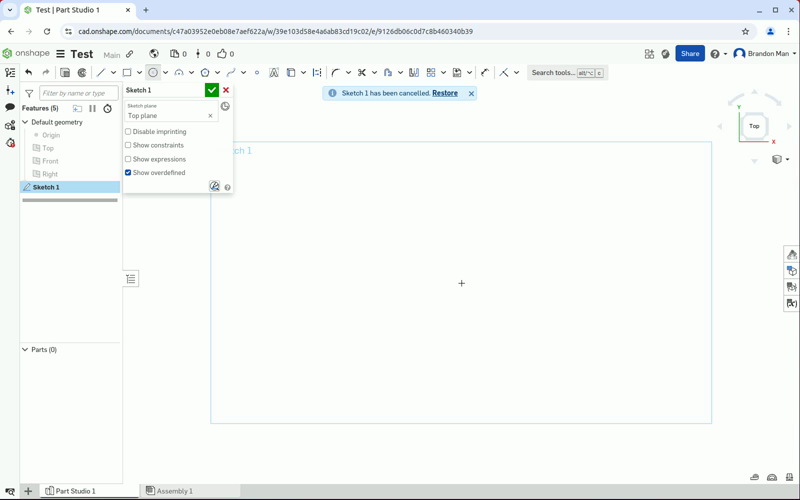
click(461, 282)
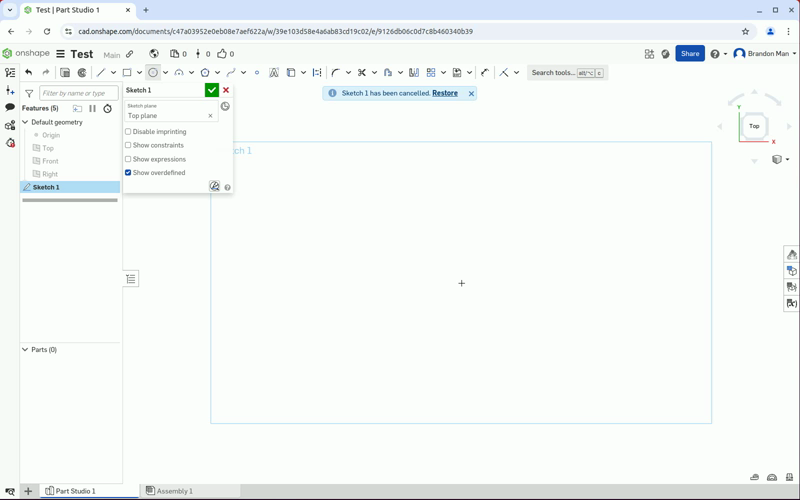
key_up(shift)
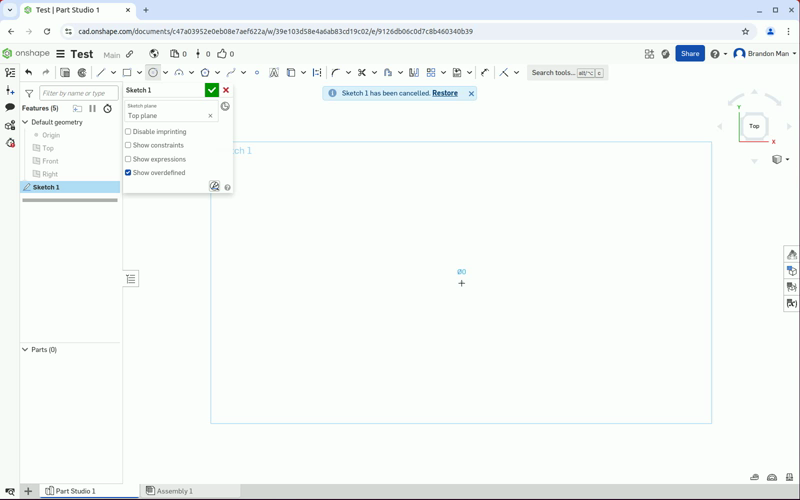
mouse_move(486, 282)
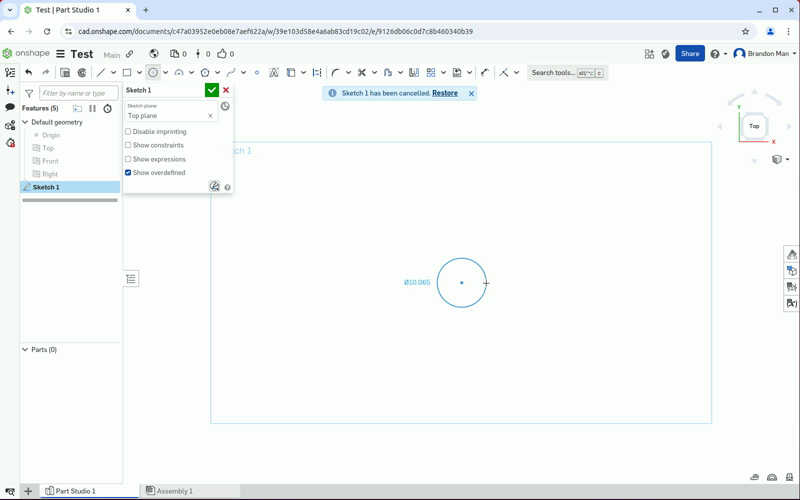
click(486, 282)
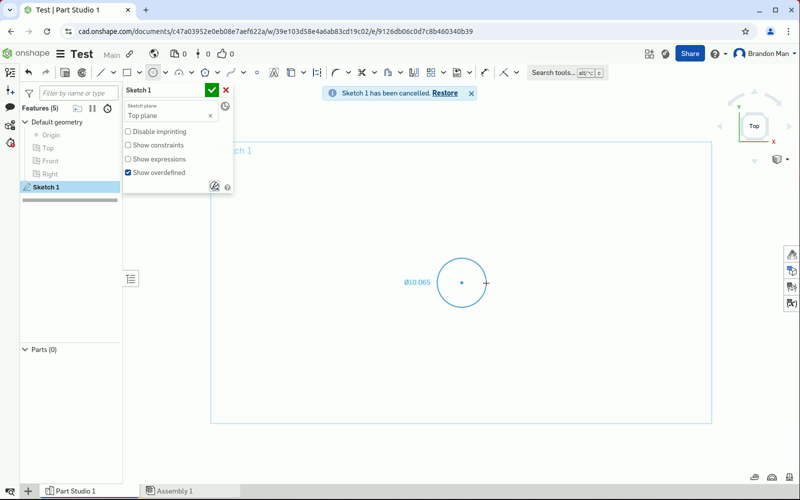
key(esc)
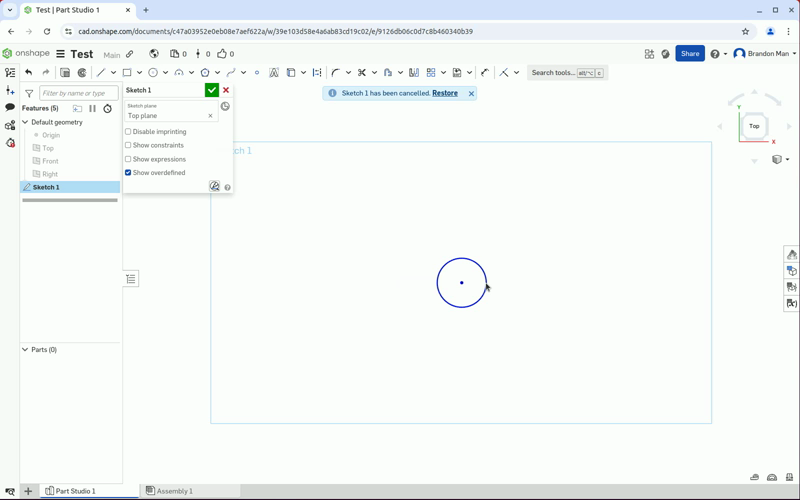
mouse_move(461, 271)
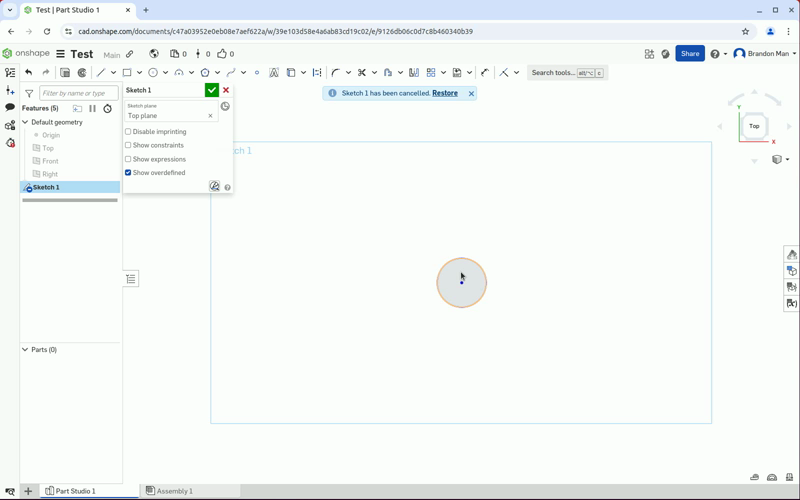
click(461, 271)
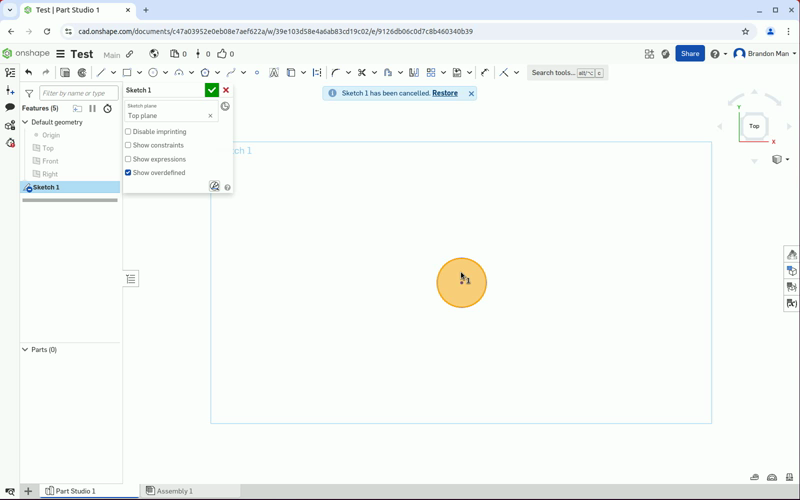
mouse_move(73, 352)
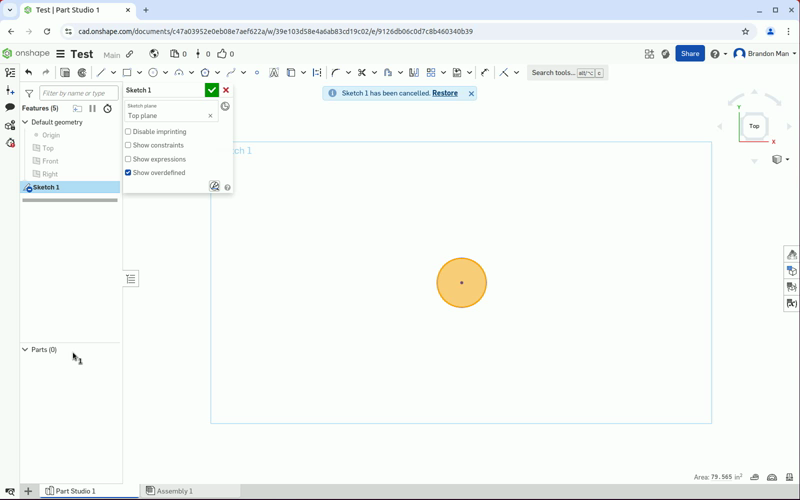
key(shift+y)
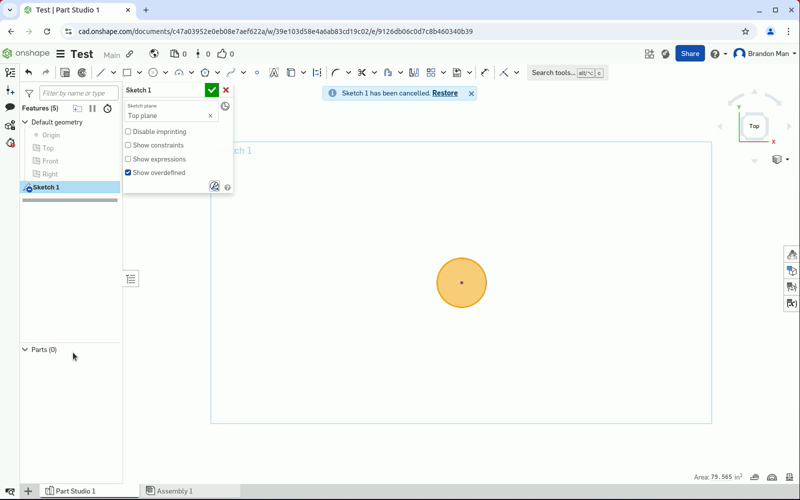
key(shift+e)
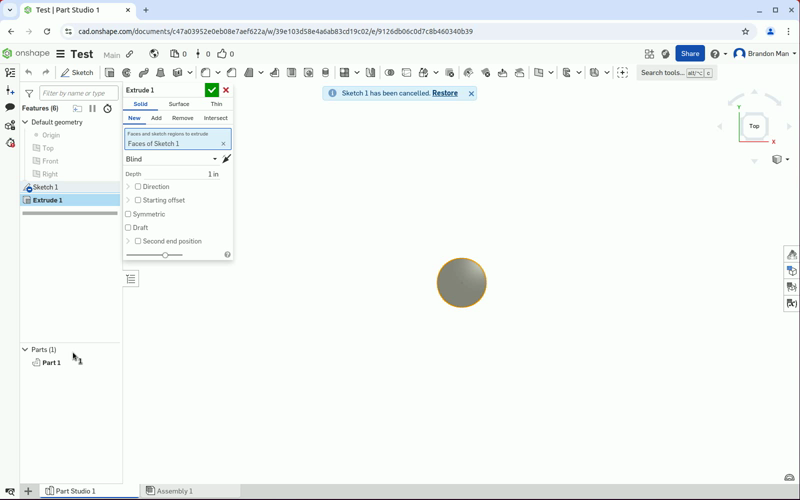
mouse_move(143, 106)
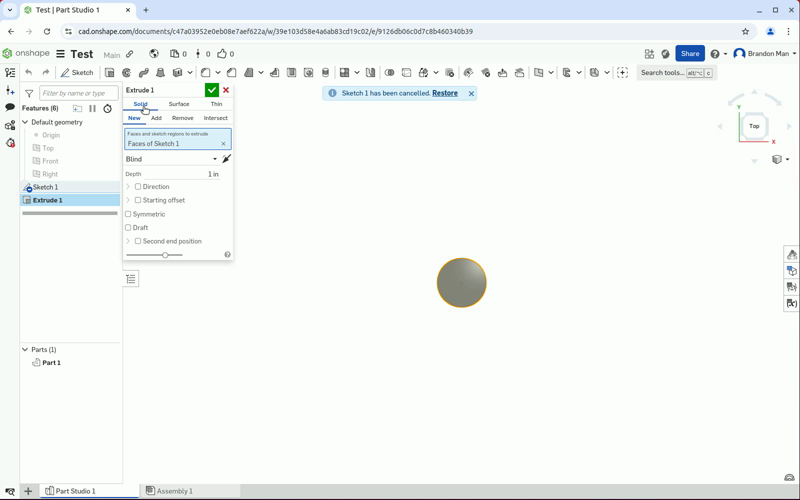
click(143, 106)
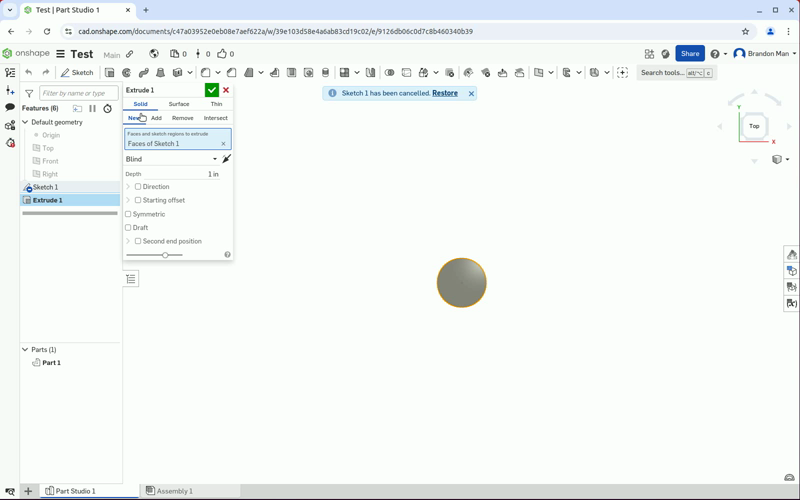
mouse_move(137, 120)
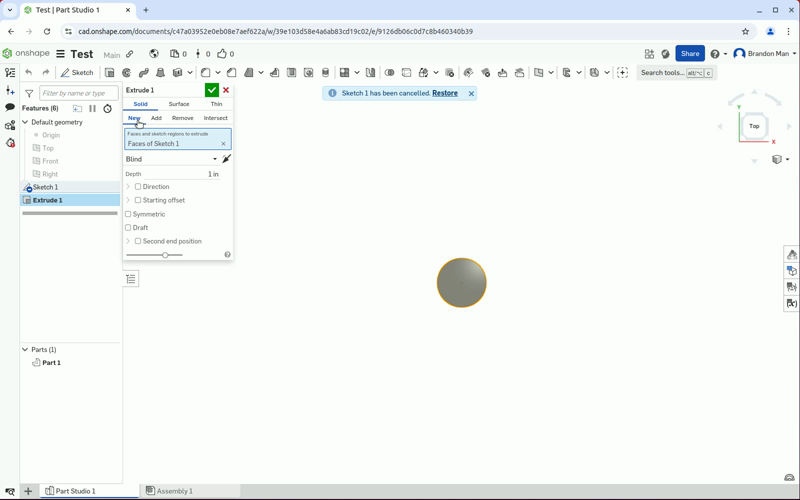
click(137, 120)
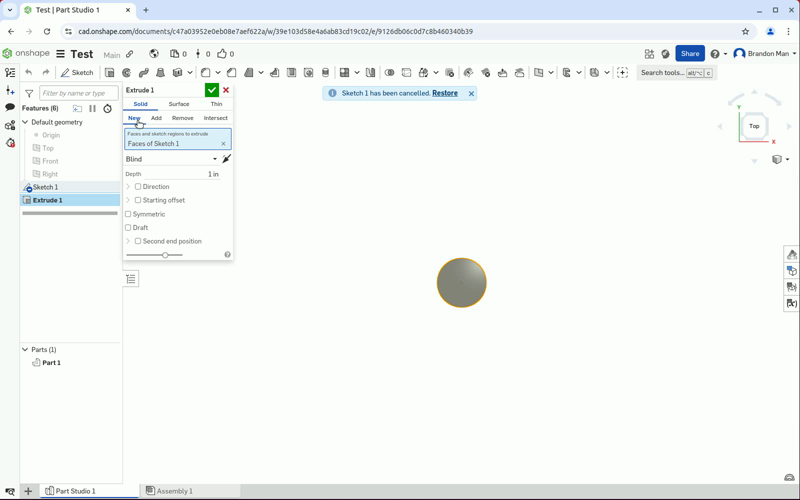
key(tab, 4)
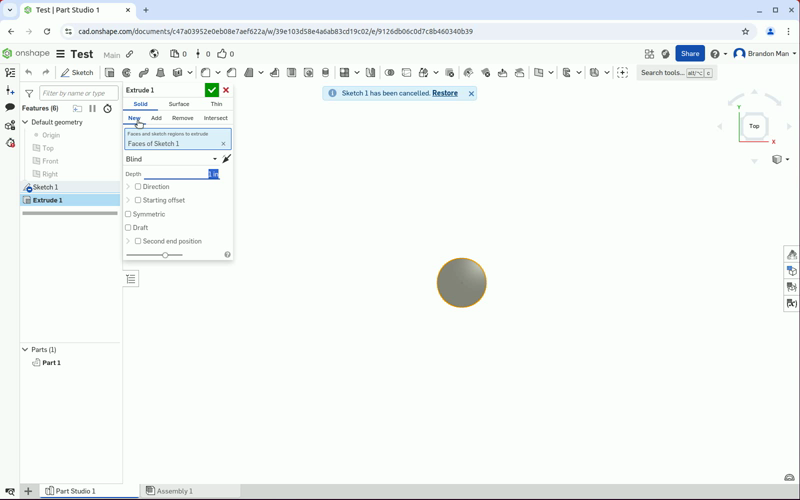
text(5.296)
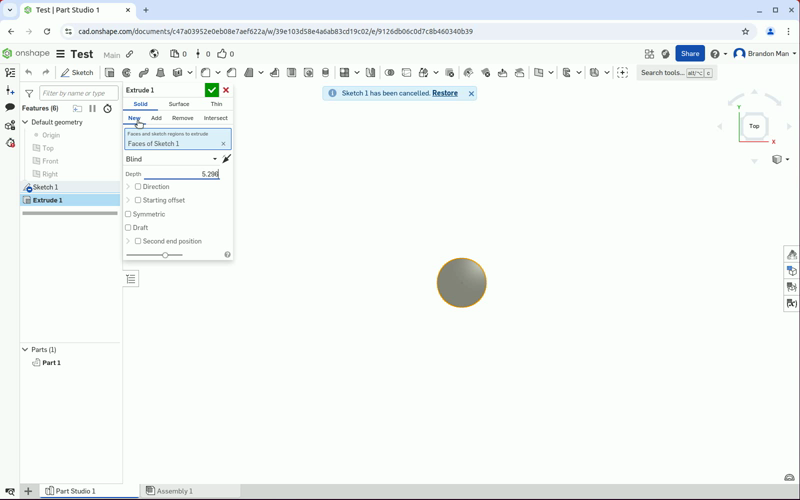
key(enter)
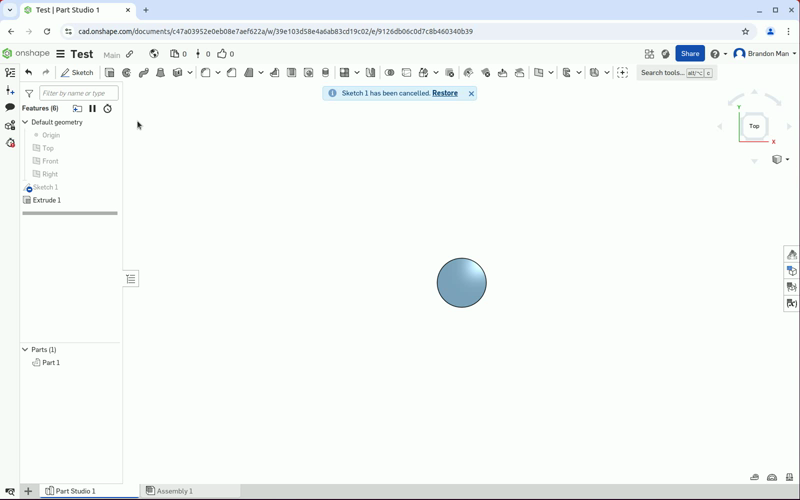
key(shift+h)
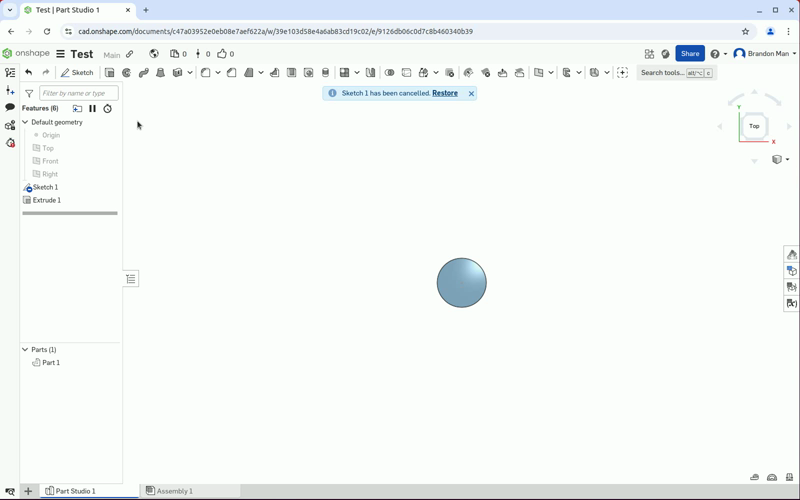
key(shift+h)
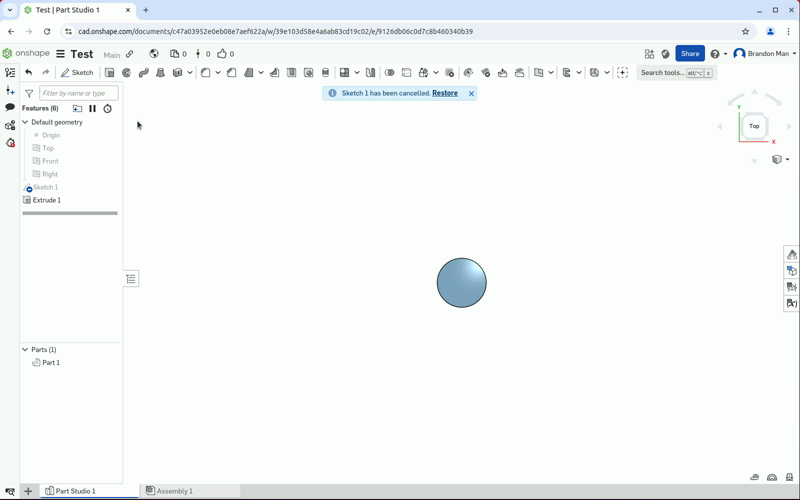
mouse_move(73, 189)
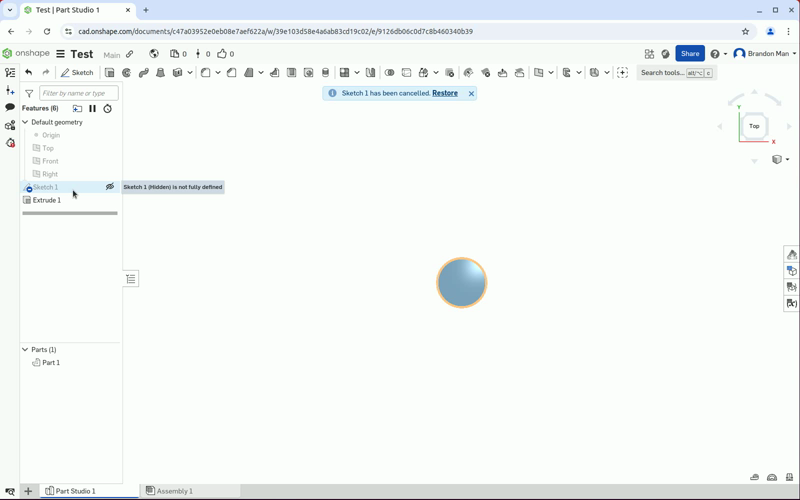
click(73, 189)
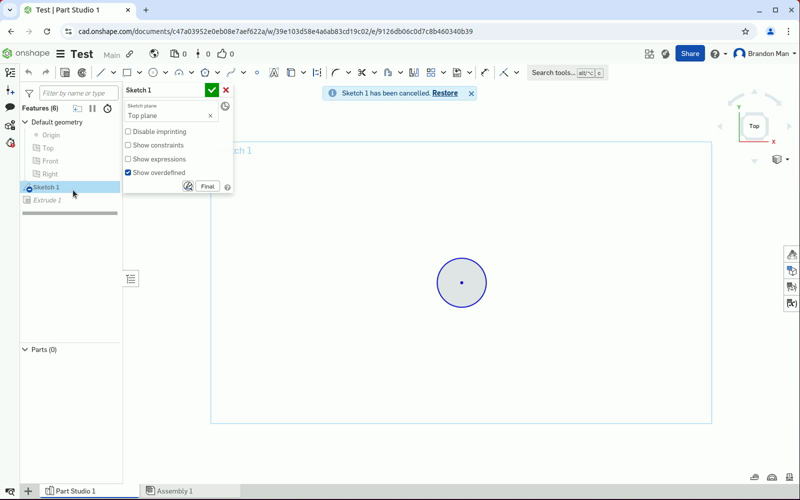
mouse_move(229, 92)
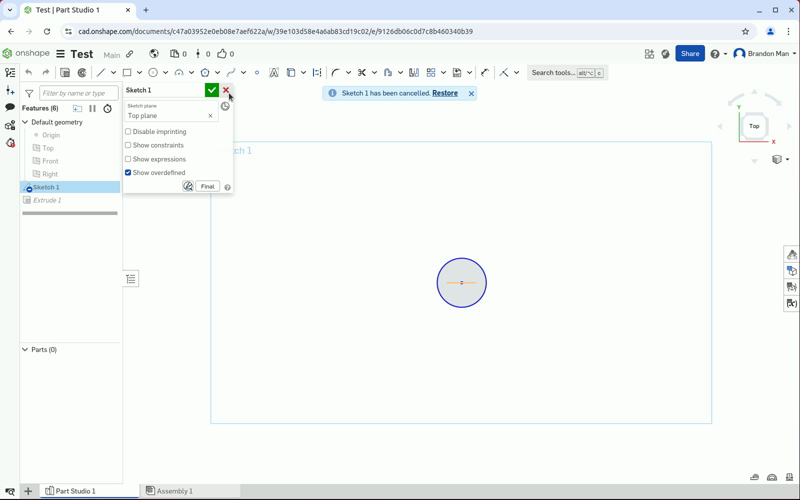
click(229, 92)
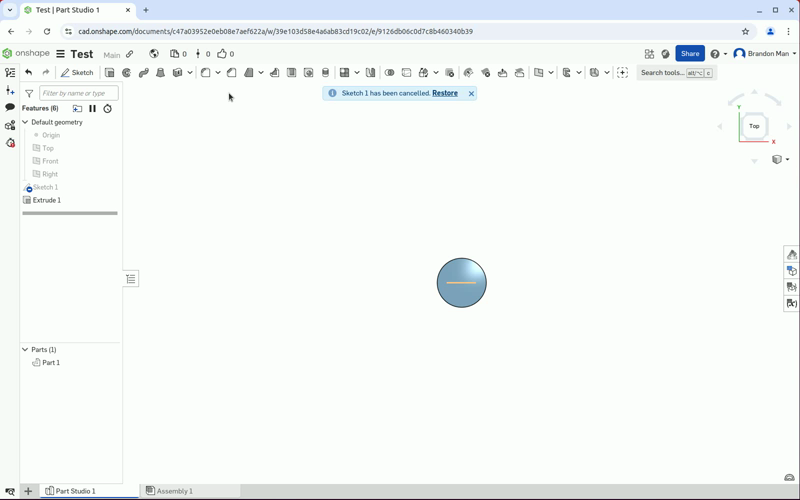
mouse_move(541, 75)
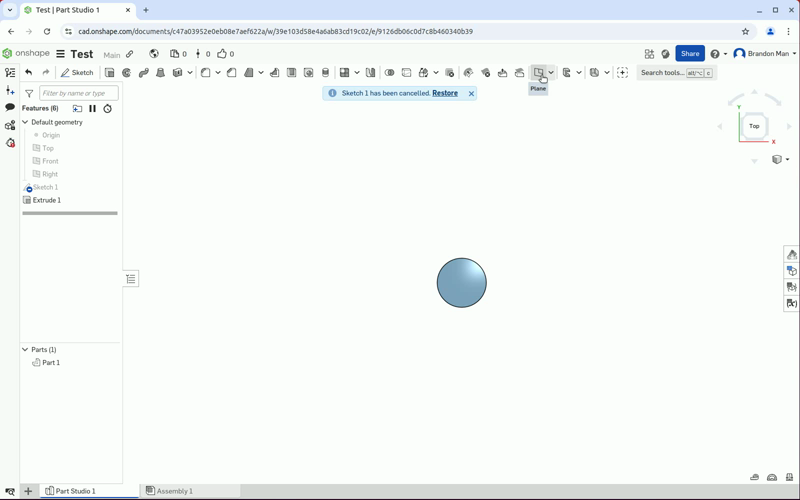
click(541, 75)
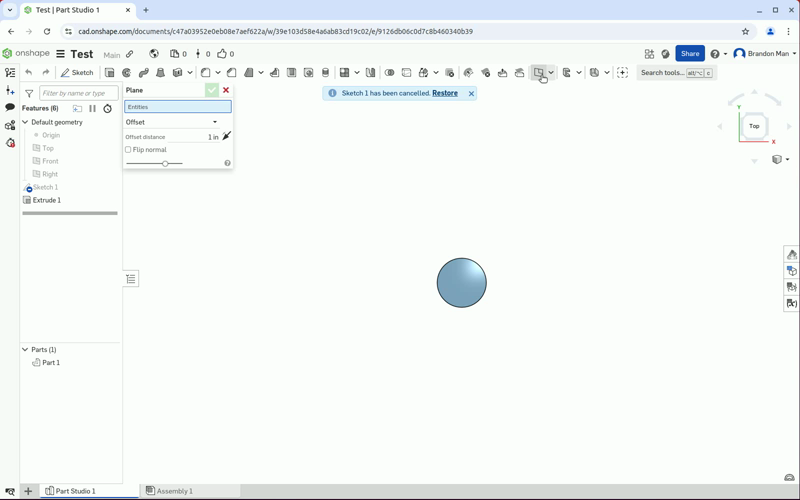
mouse_move(73, 150)
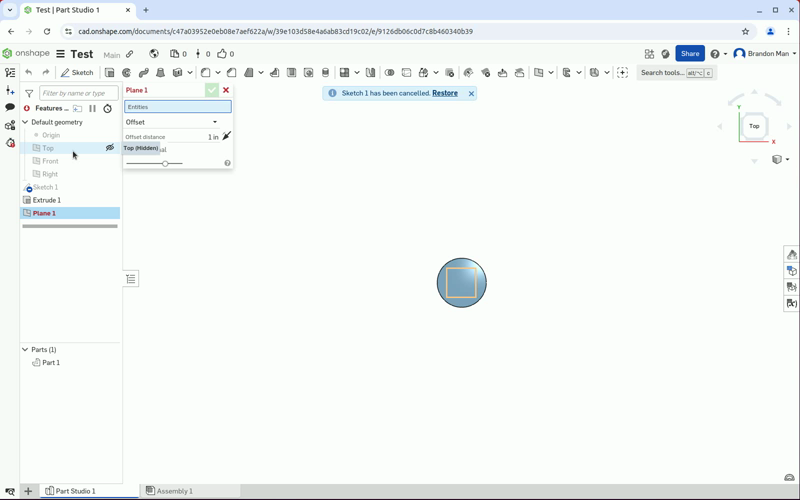
click(73, 150)
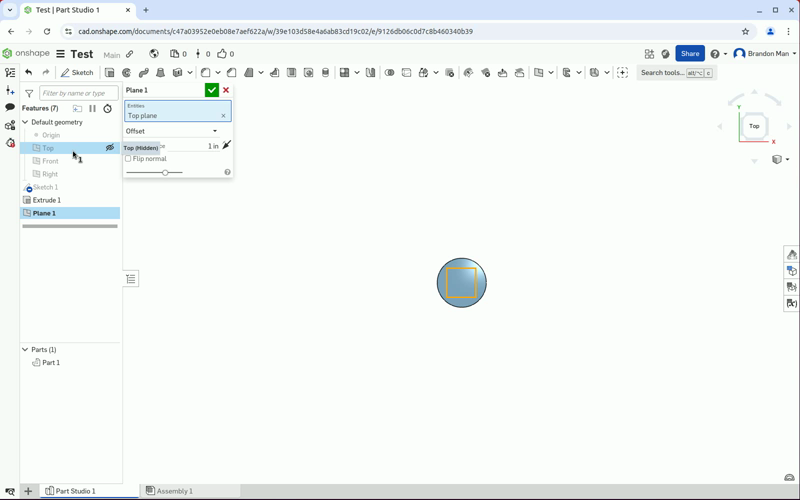
key(tab, 2)
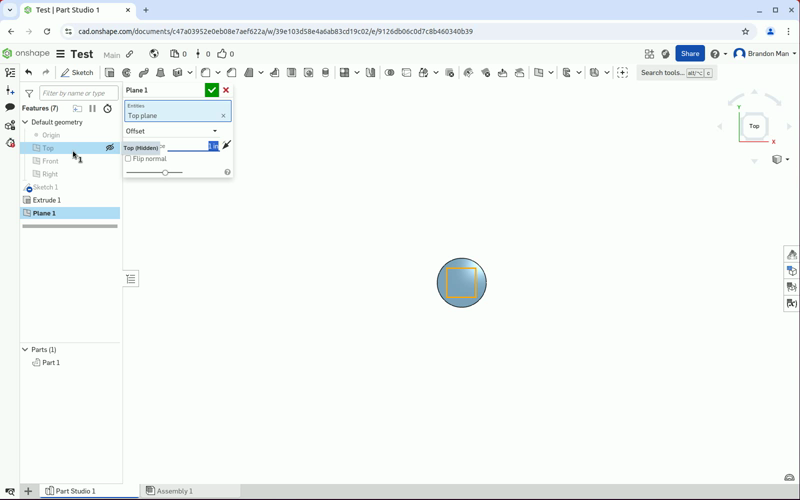
text(5.299)
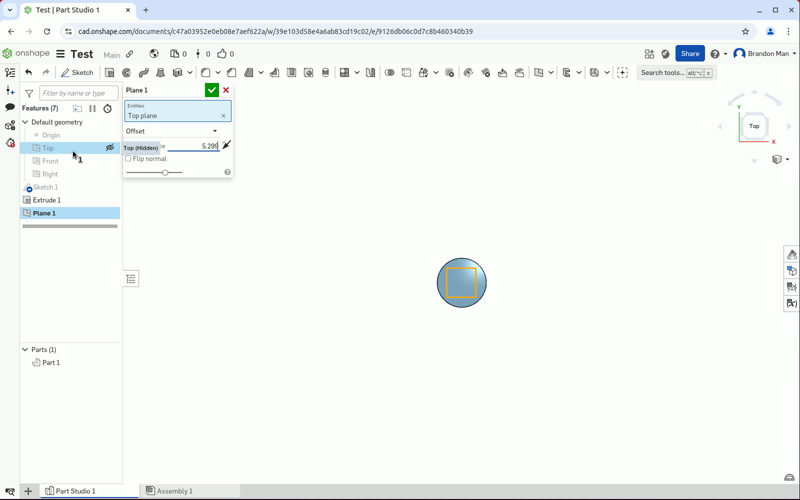
key(enter, 2)
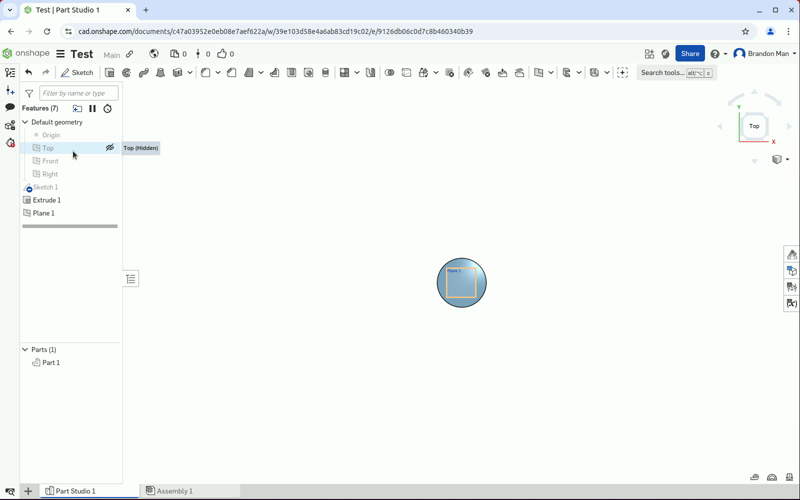
key(shift+s)
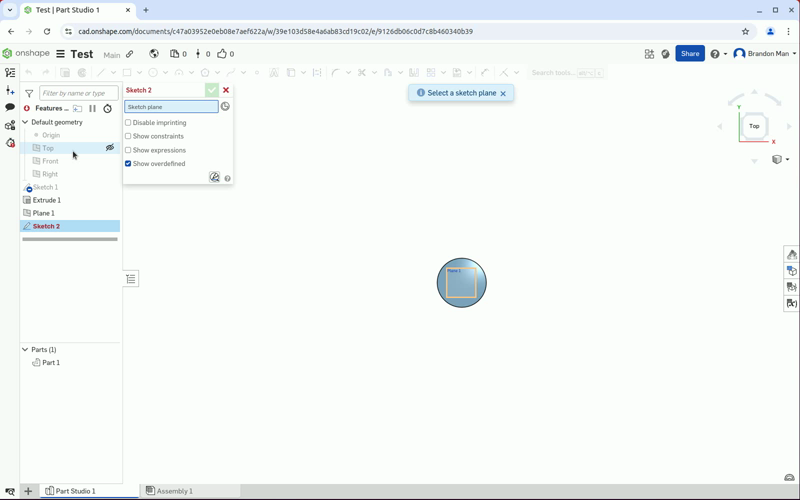
mouse_move(73, 215)
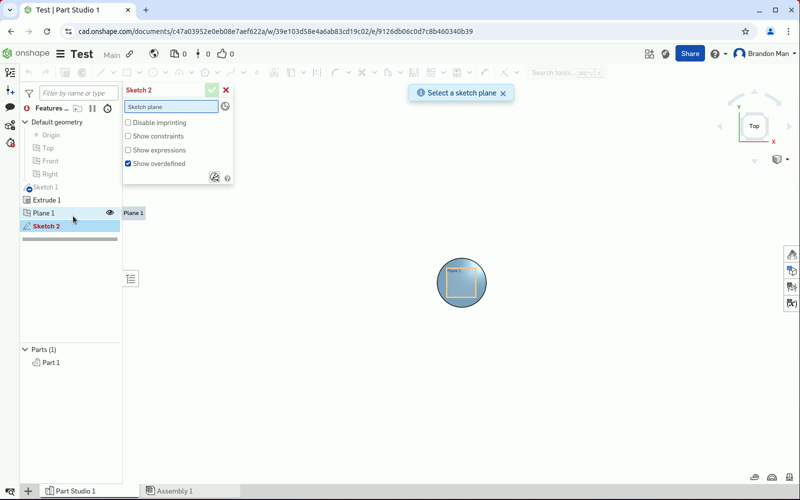
click(73, 215)
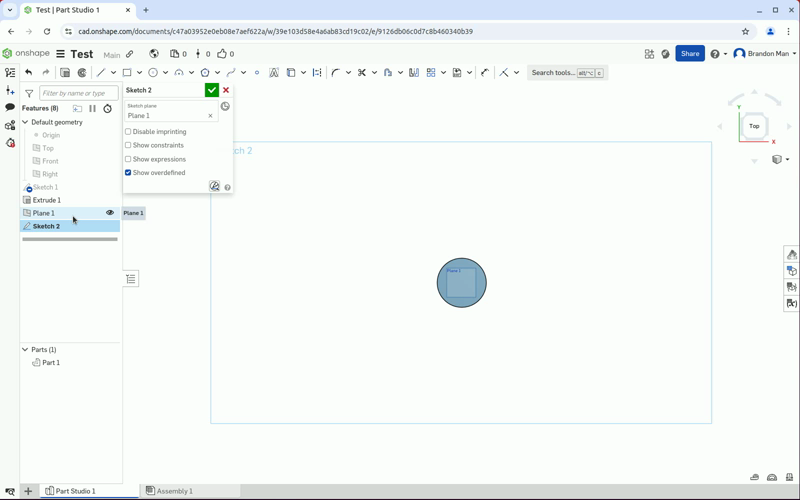
mouse_move(73, 352)
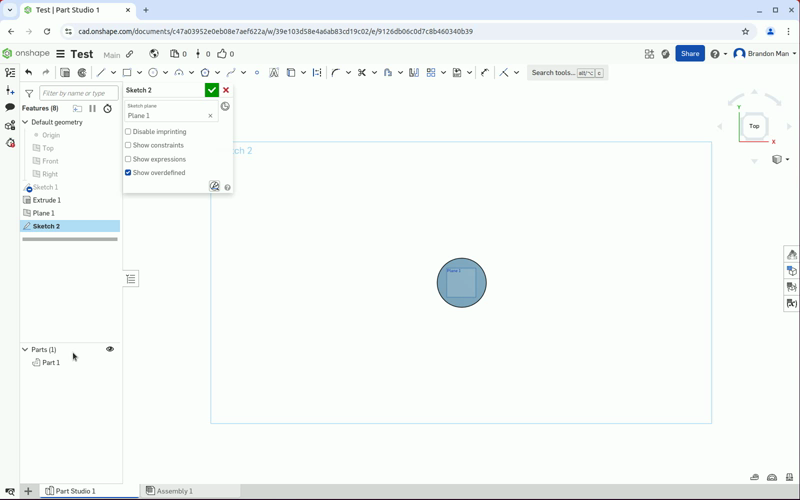
key(y)
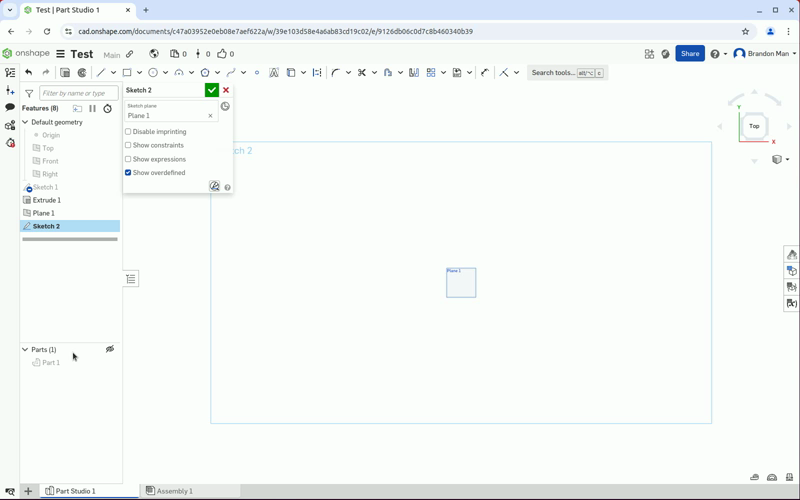
key(c)
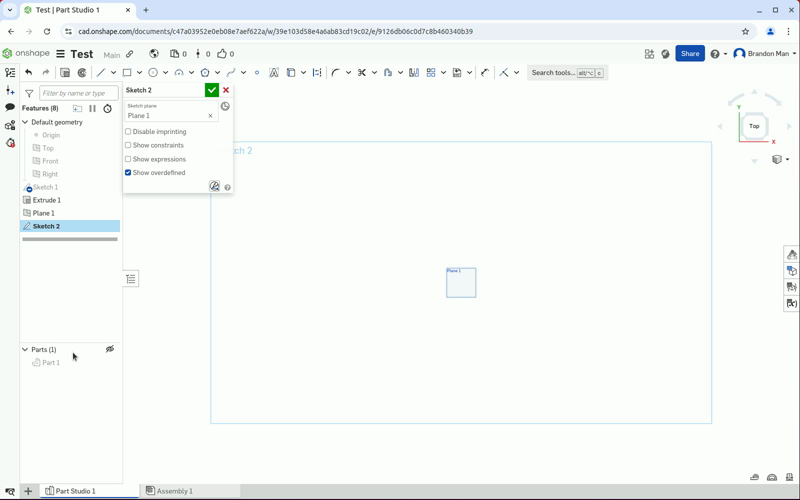
key_down(shift)
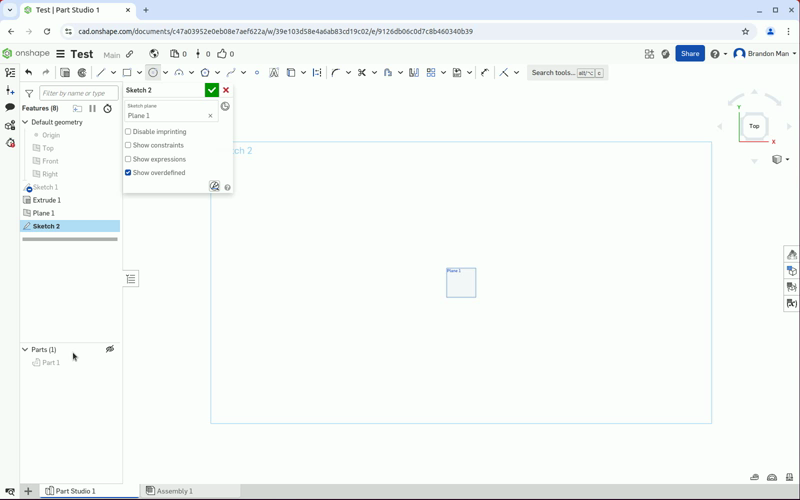
mouse_move(461, 282)
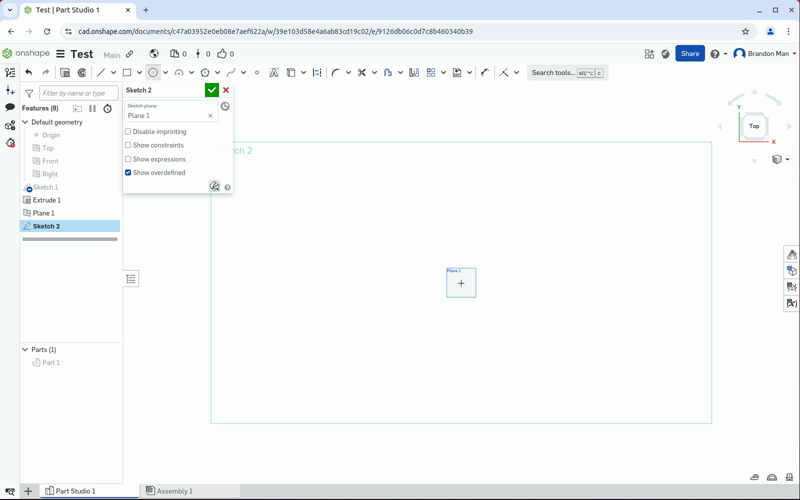
click(461, 282)
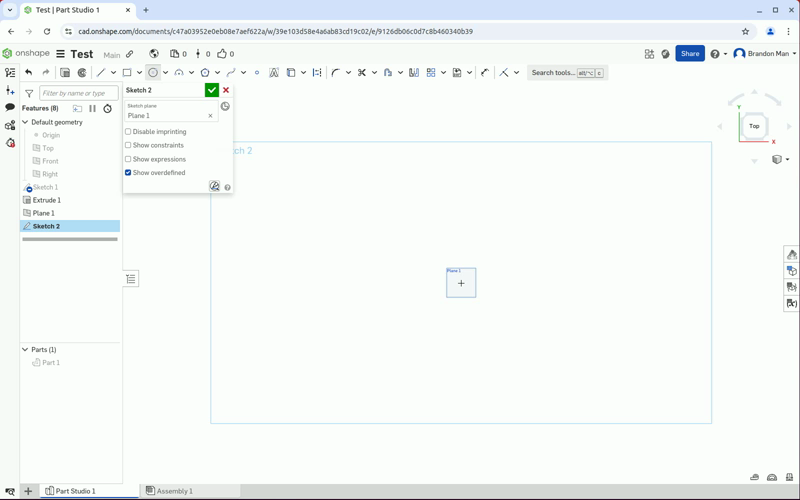
key_up(shift)
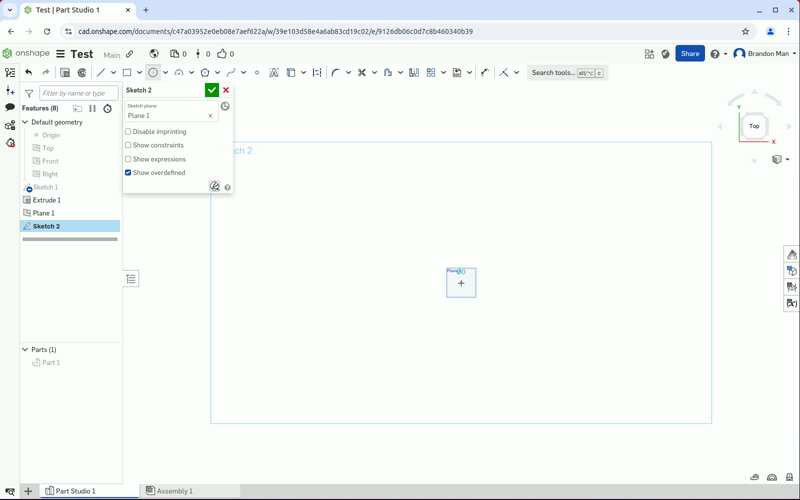
mouse_move(474, 282)
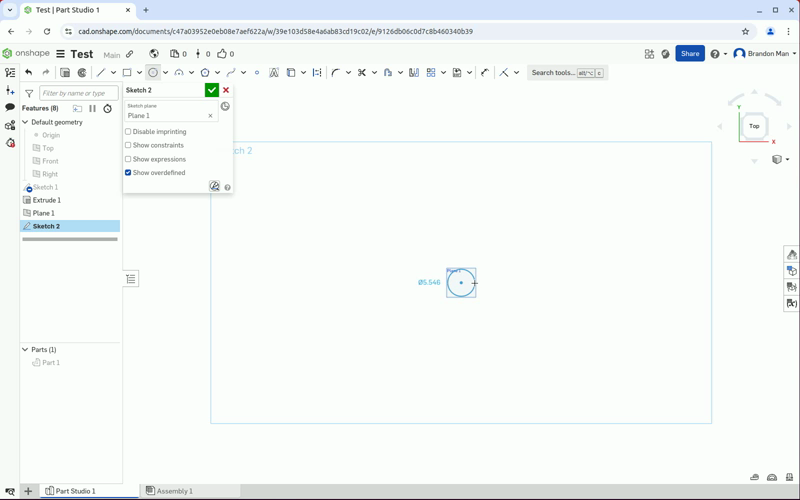
click(474, 282)
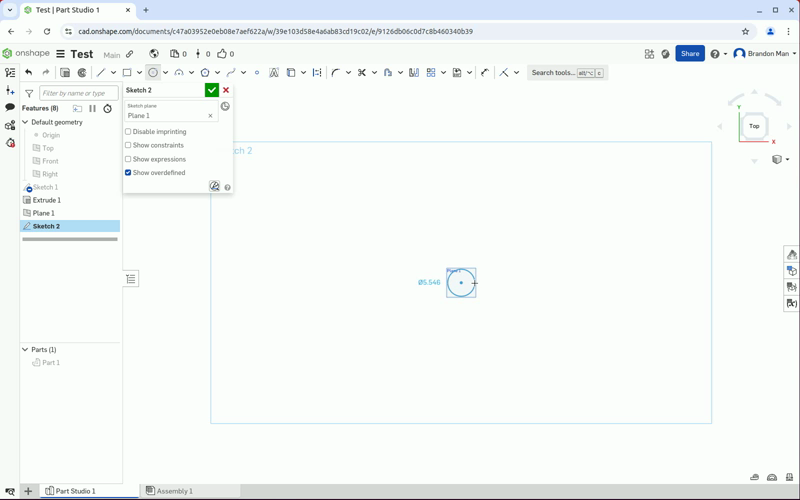
key(esc)
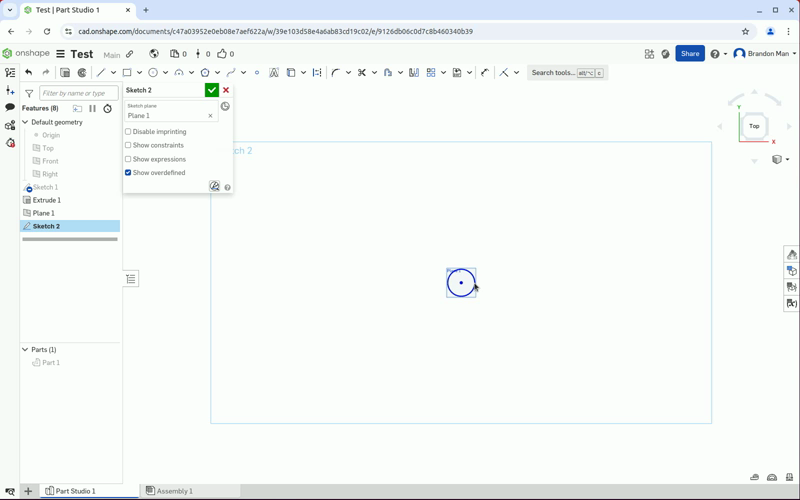
mouse_move(467, 272)
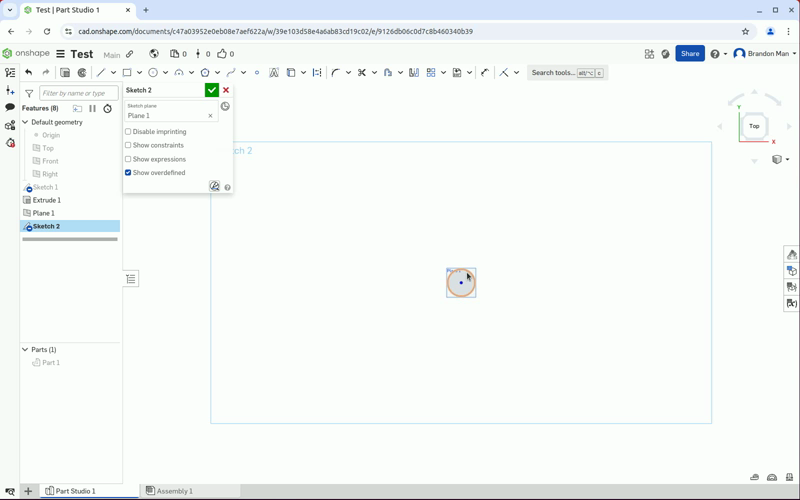
scroll(6)
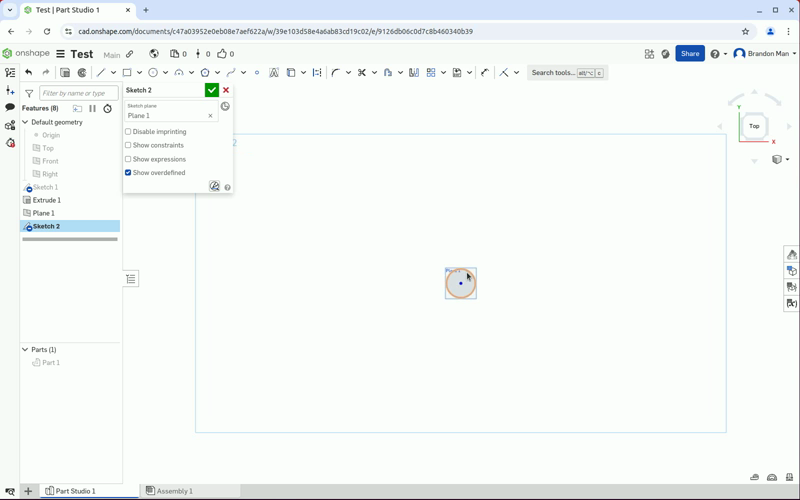
scroll(6)
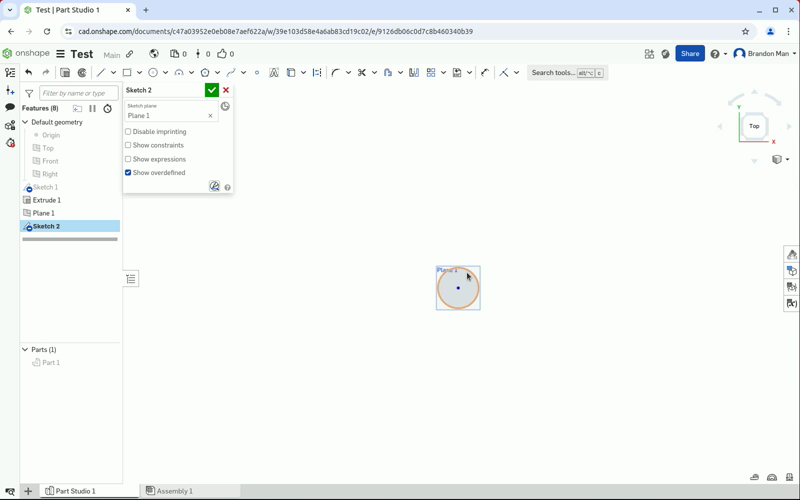
scroll(6)
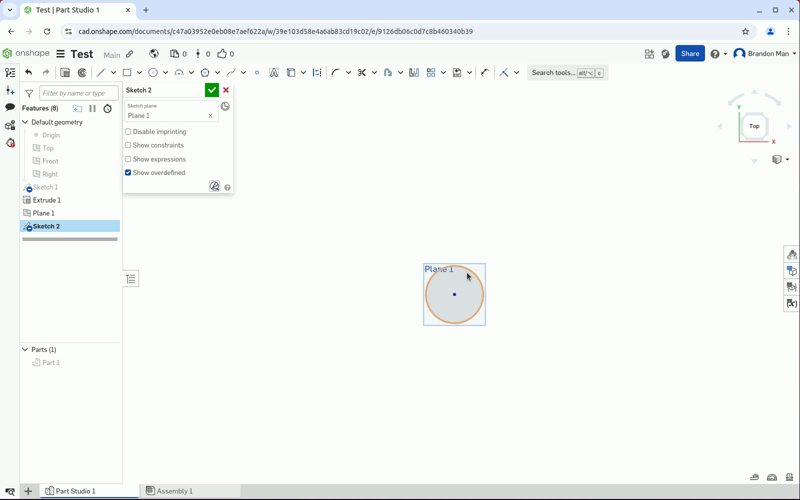
scroll(6)
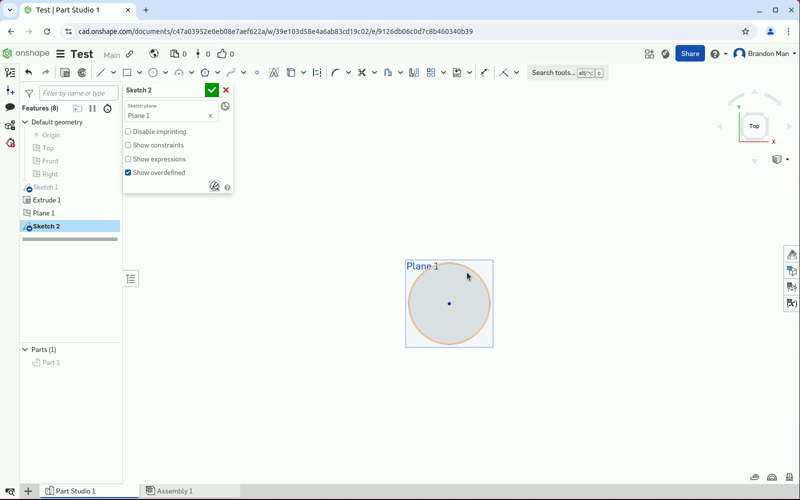
scroll(6)
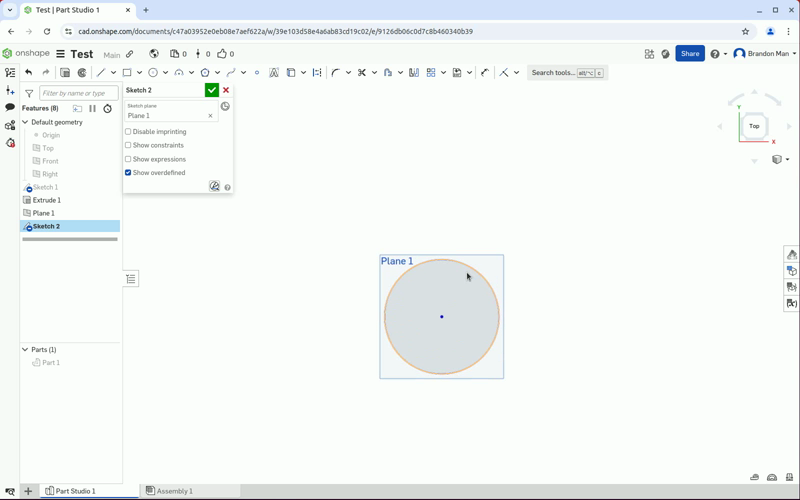
scroll(6)
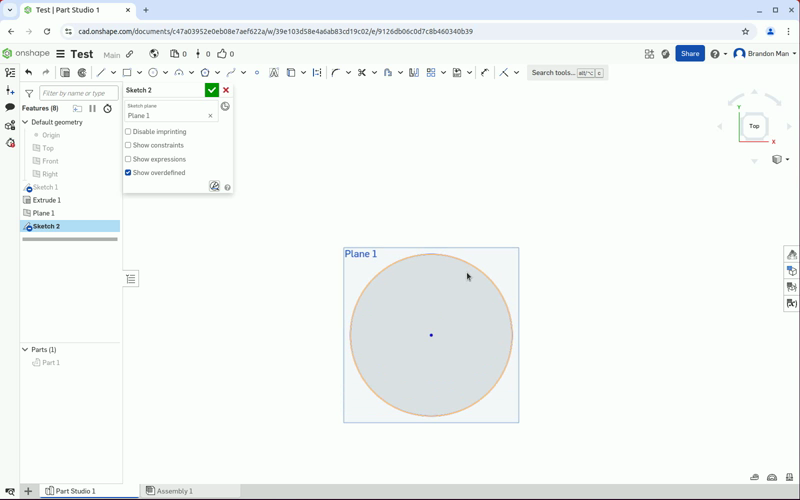
scroll(6)
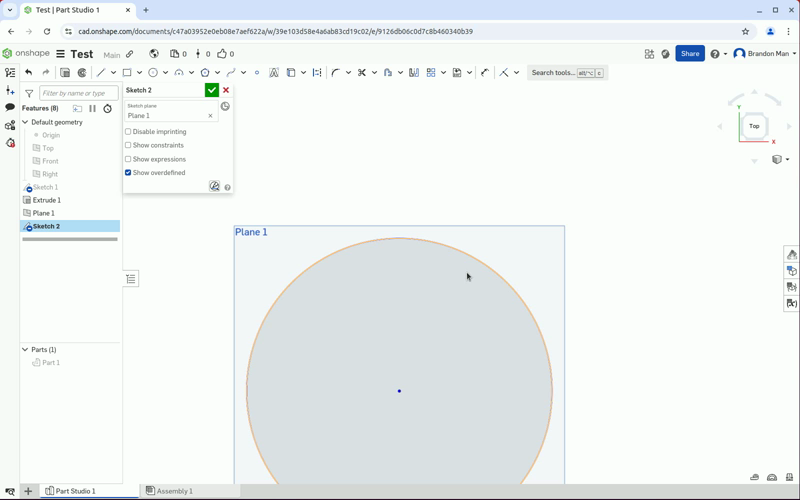
click(467, 272)
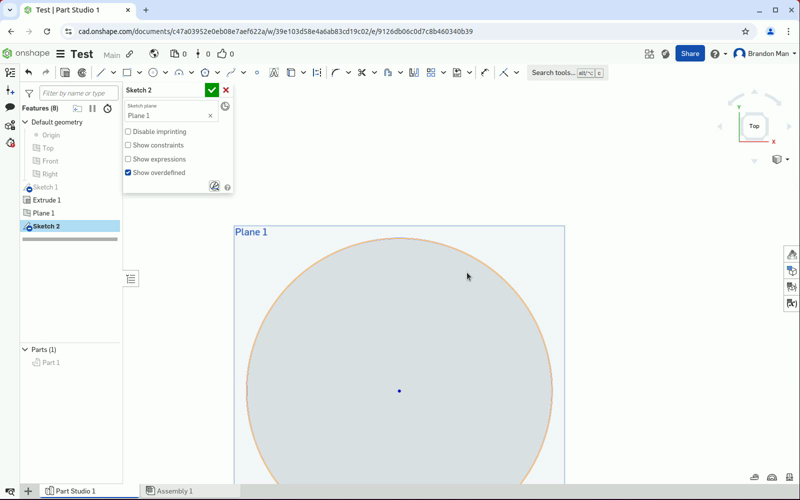
scroll(-6)
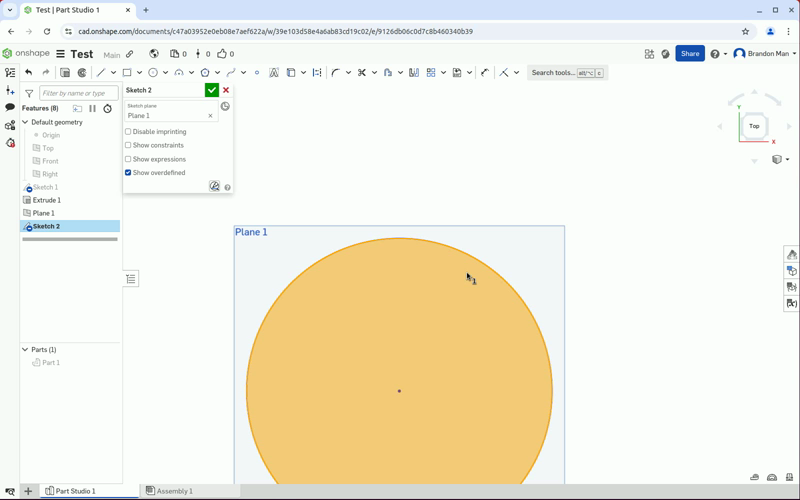
scroll(-6)
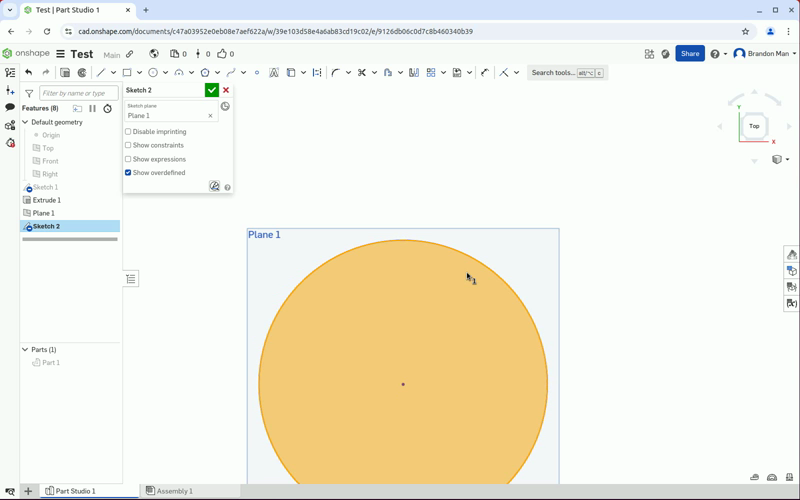
scroll(-6)
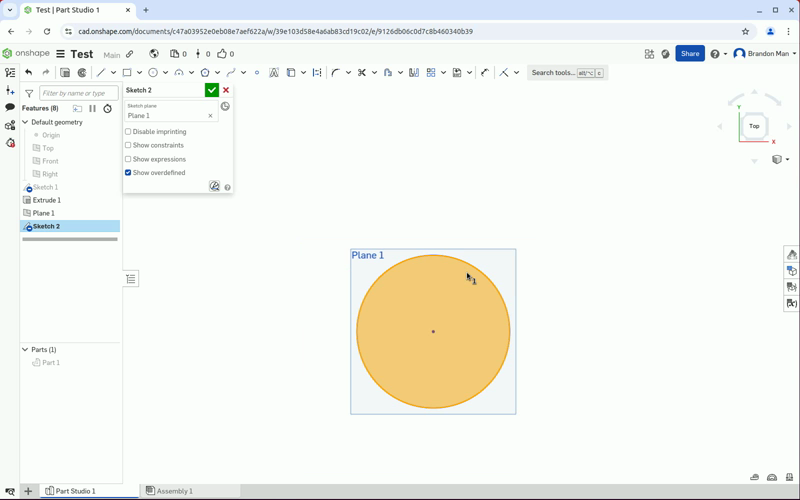
scroll(-6)
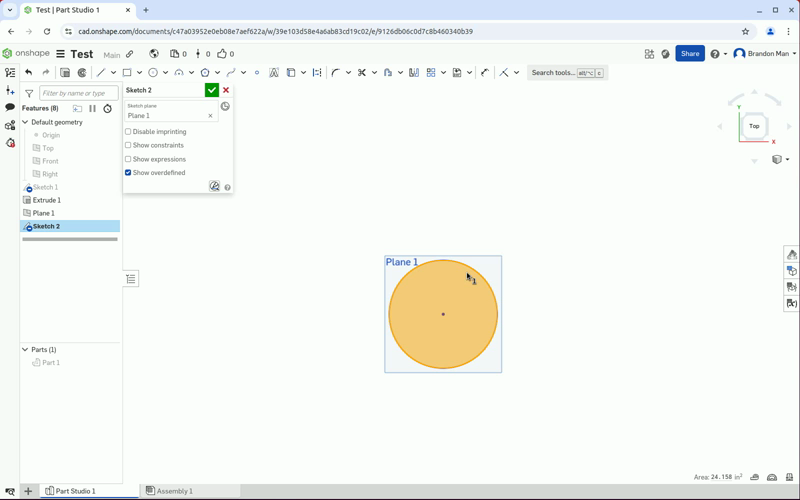
scroll(-6)
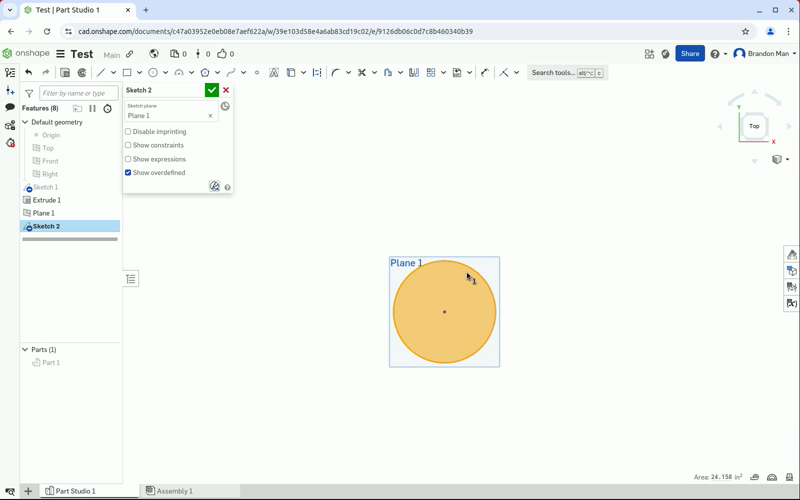
scroll(-6)
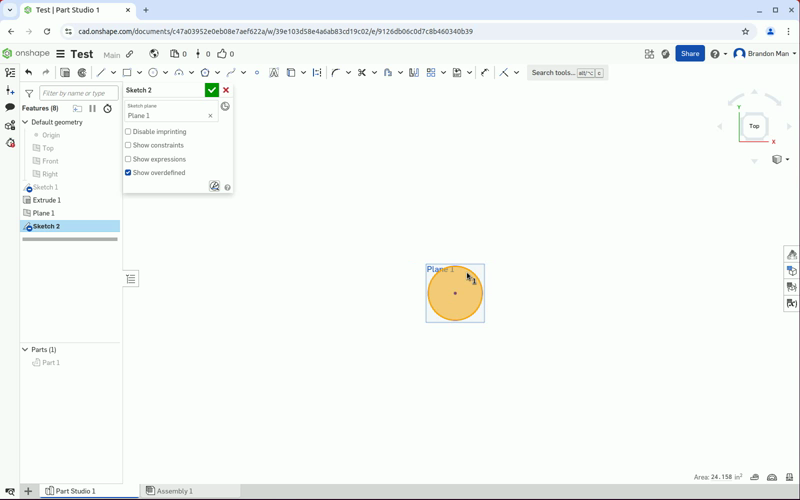
scroll(-6)
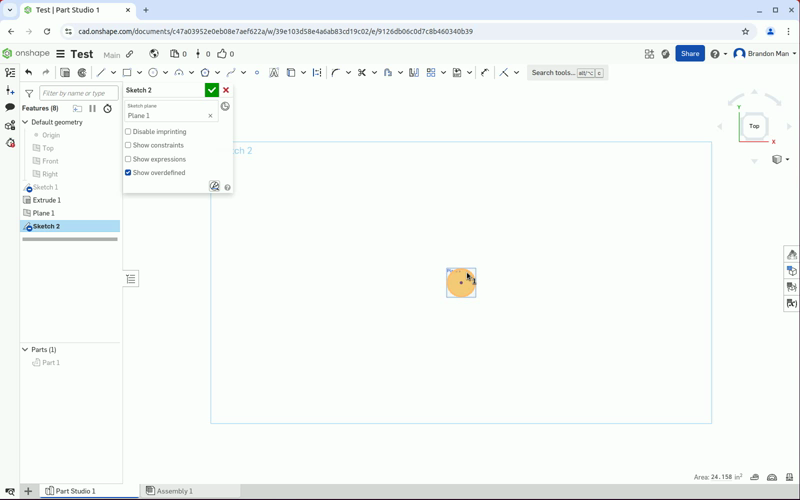
mouse_move(73, 352)
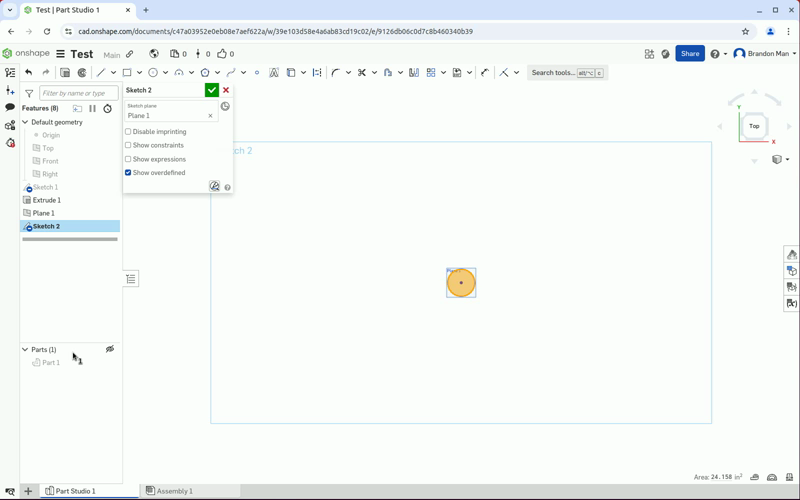
key(shift+y)
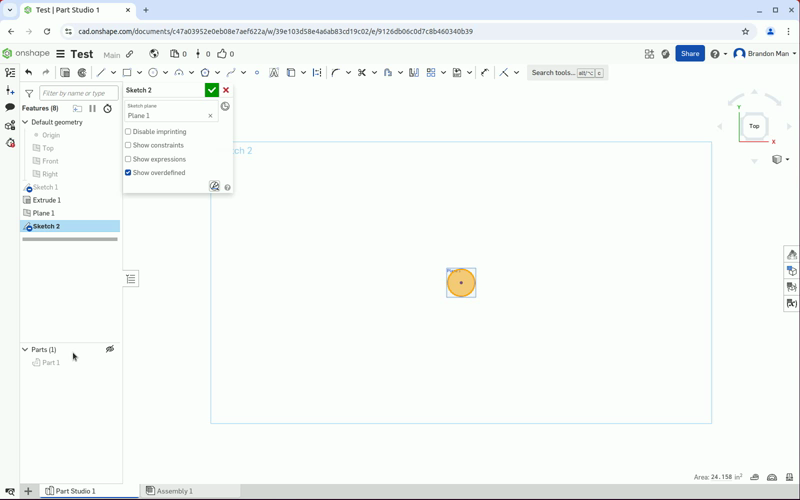
key(shift+e)
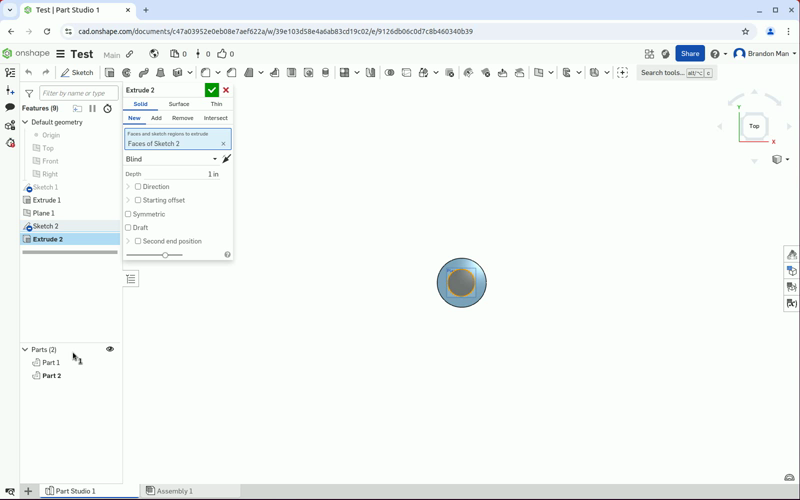
mouse_move(143, 106)
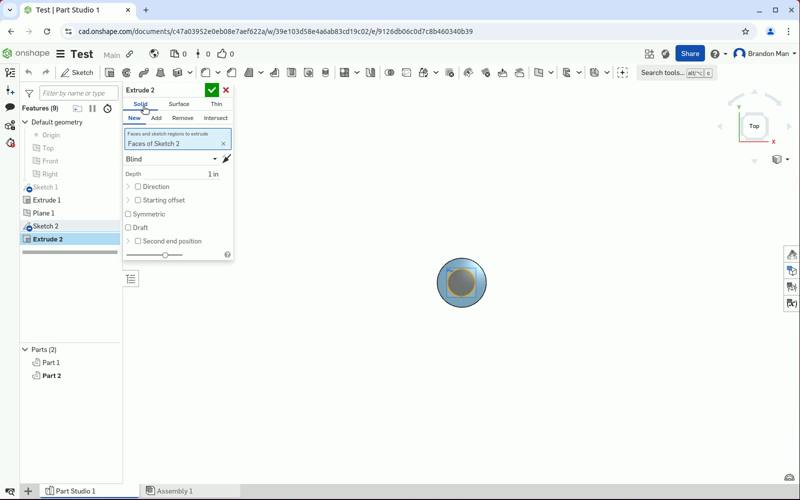
click(143, 106)
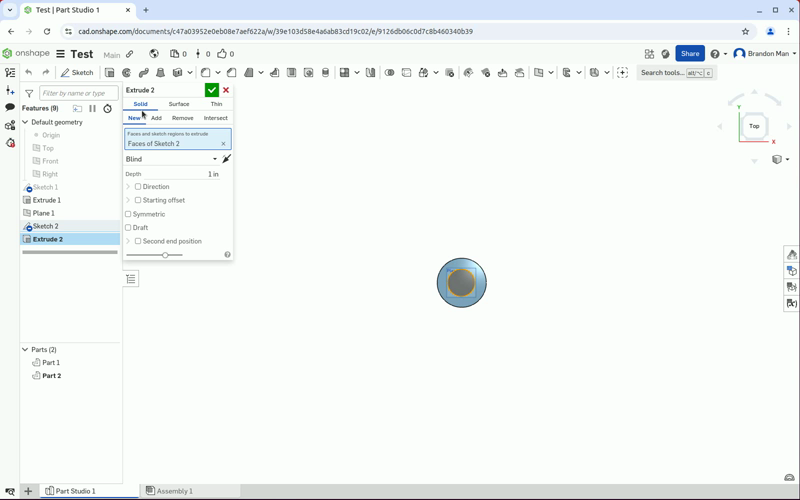
mouse_move(137, 120)
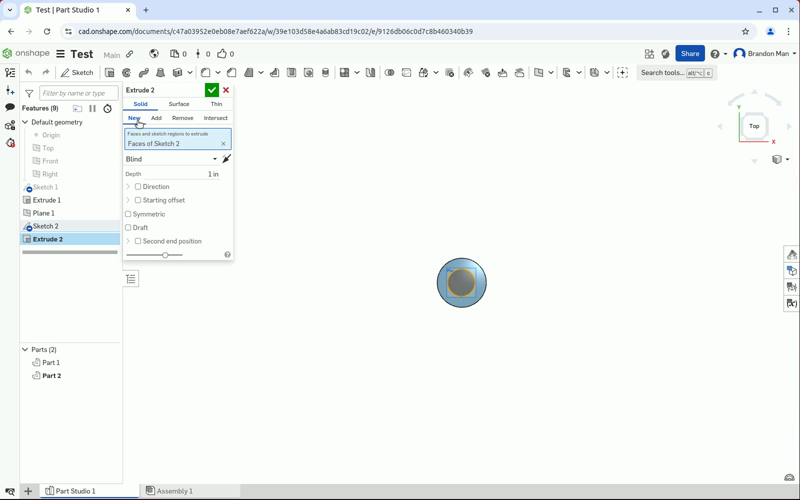
click(137, 120)
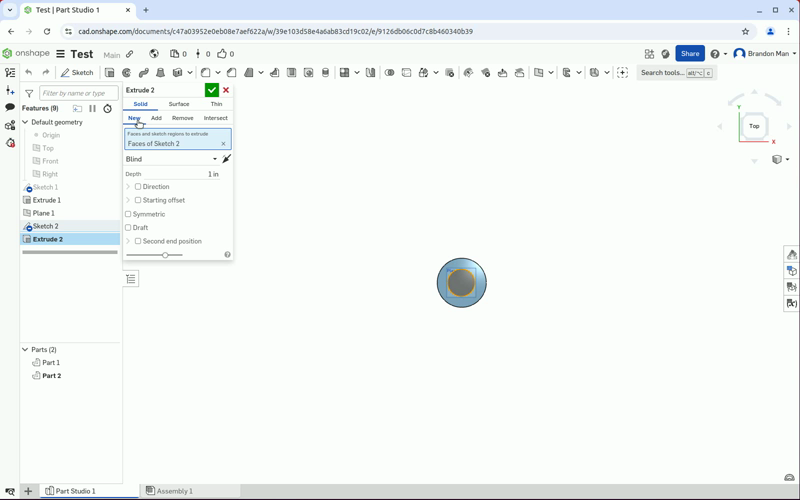
key(tab, 4)
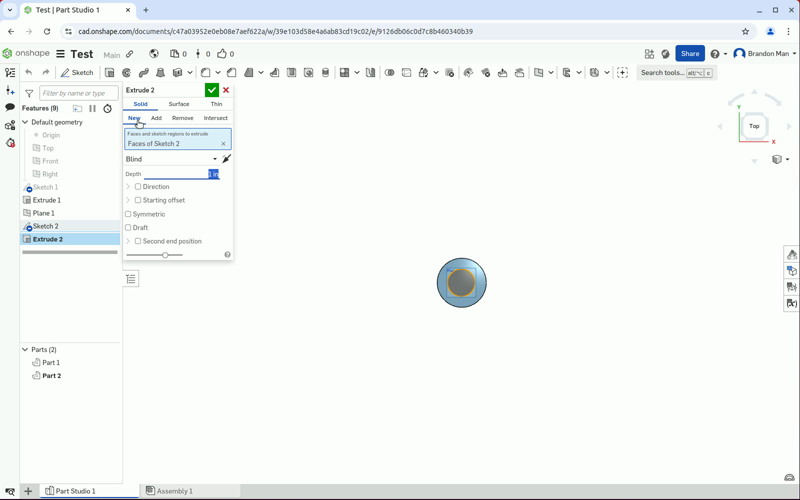
text(17.813)
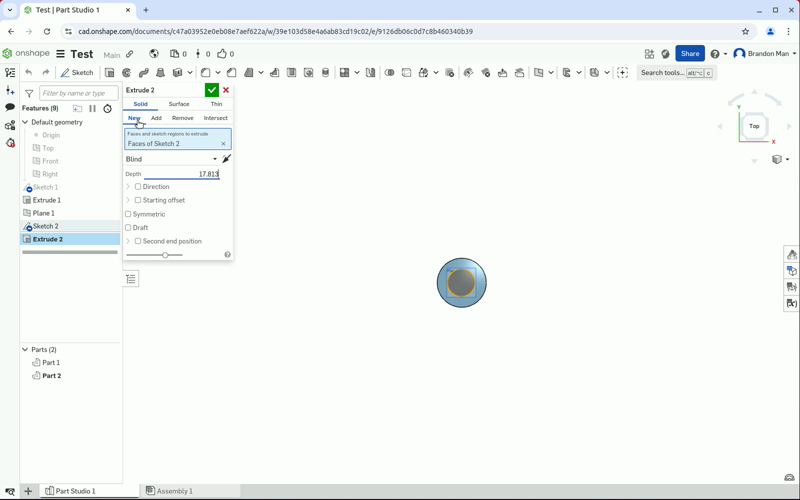
key(enter)
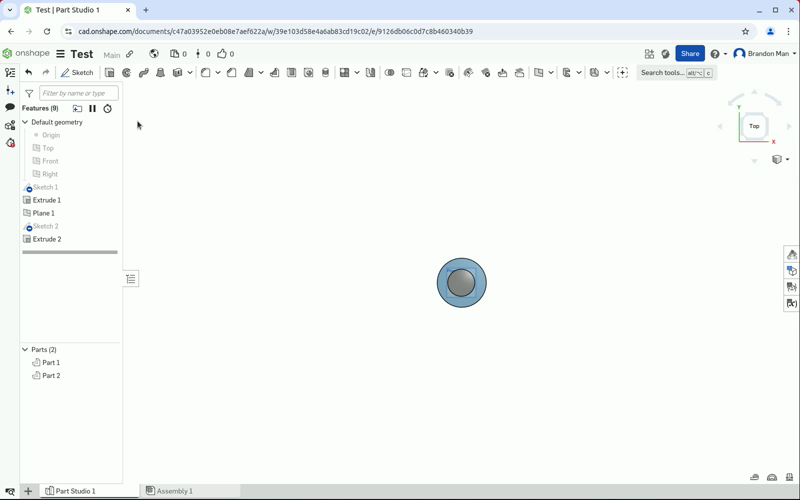
key(shift+h)
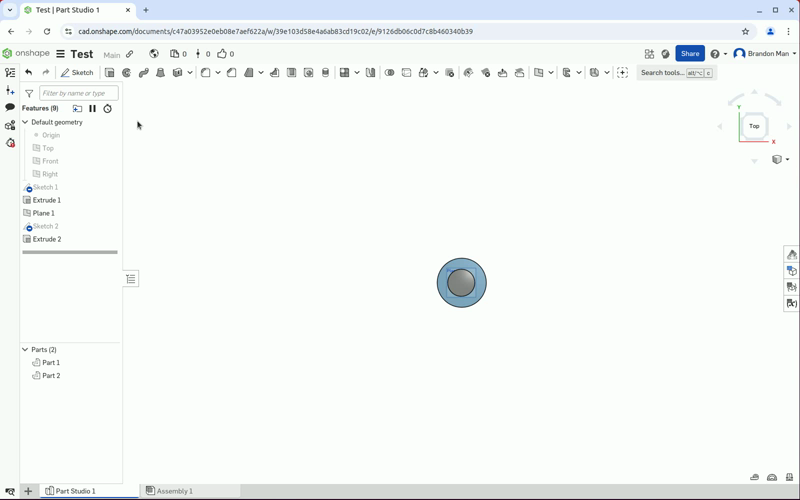
key(shift+h)
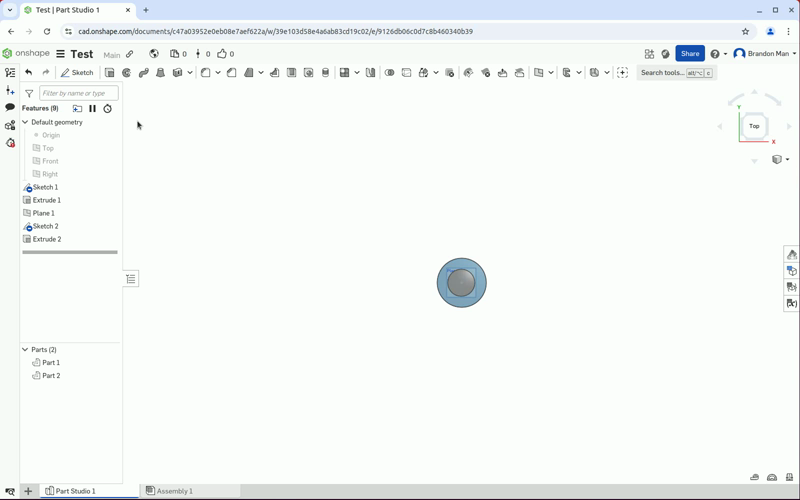
key(shift+7)
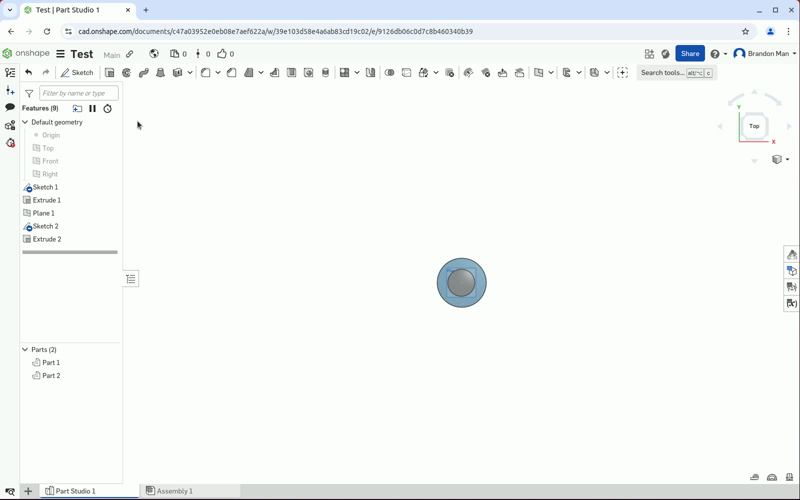
key(up, 3)
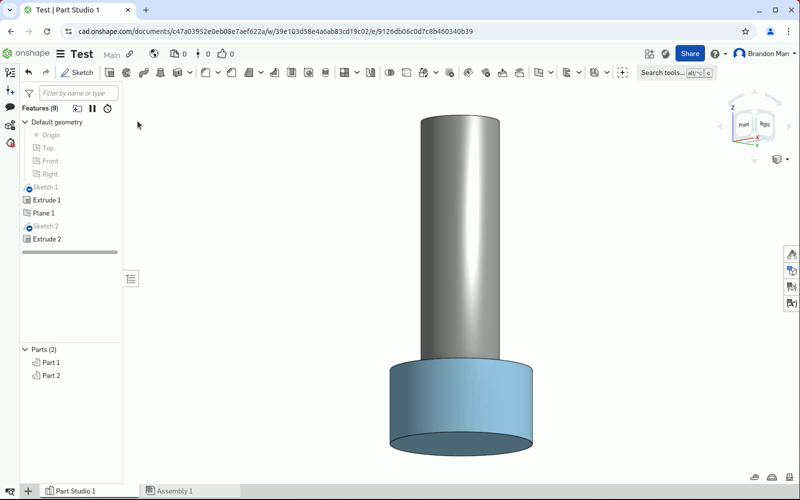
key(left, 3)
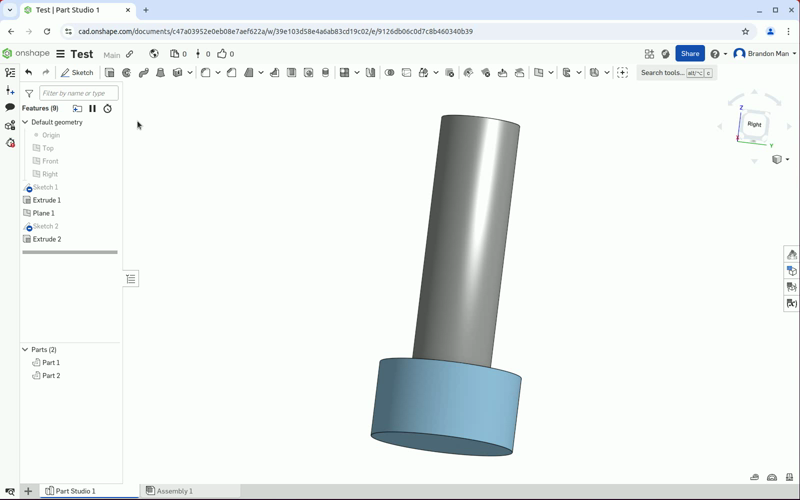
key(right, 3)
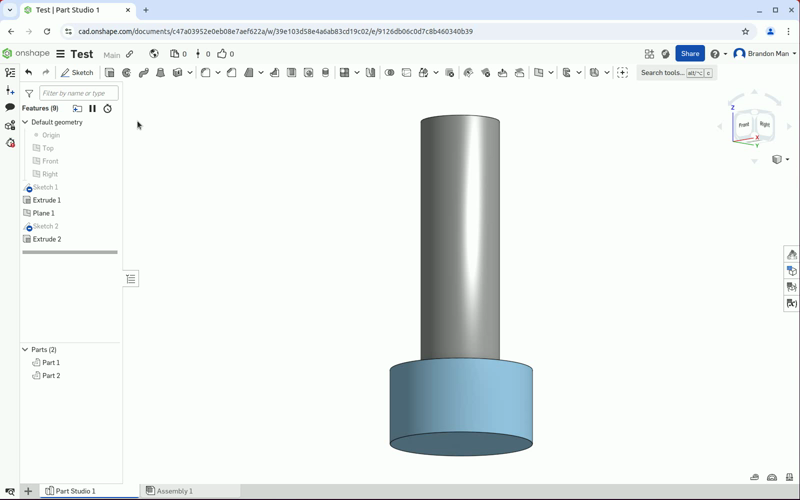
key(down, 3)
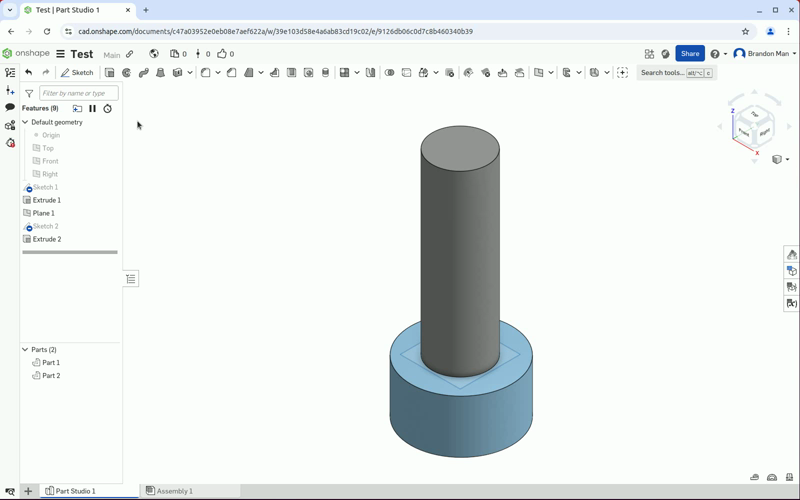
mouse_move(73, 189)
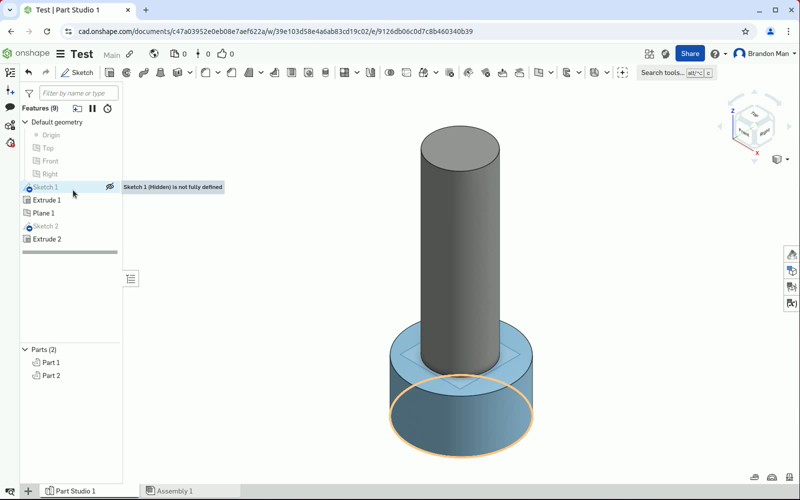
click(73, 189)